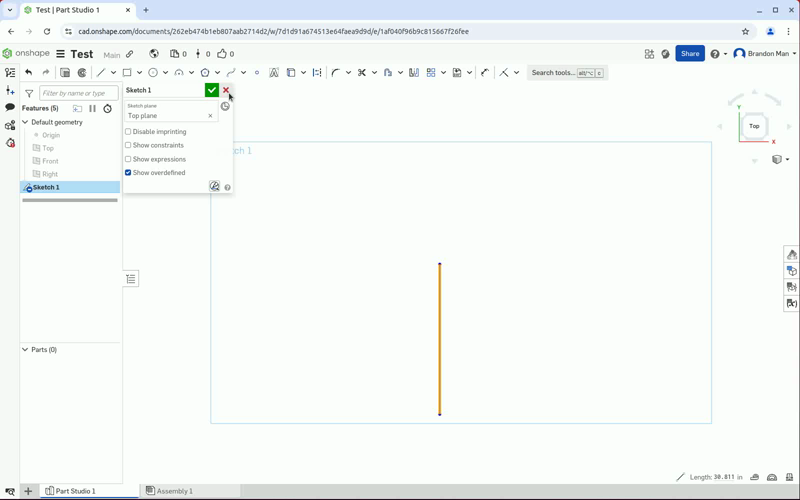
key(shift+h)
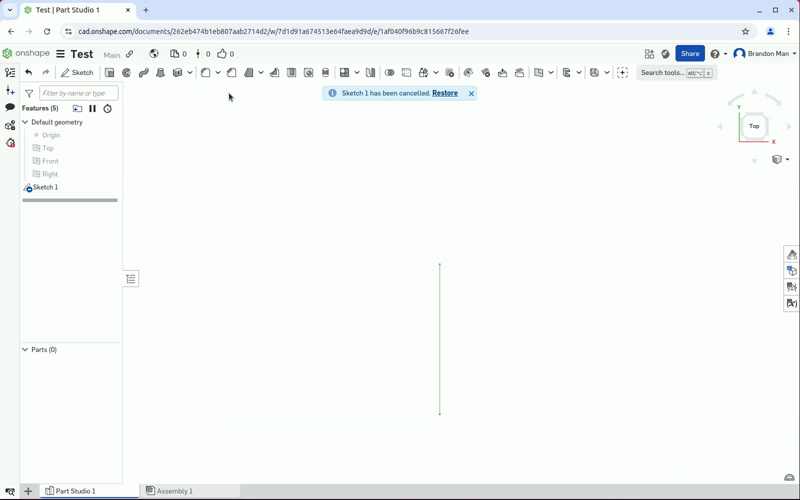
key(shift+s)
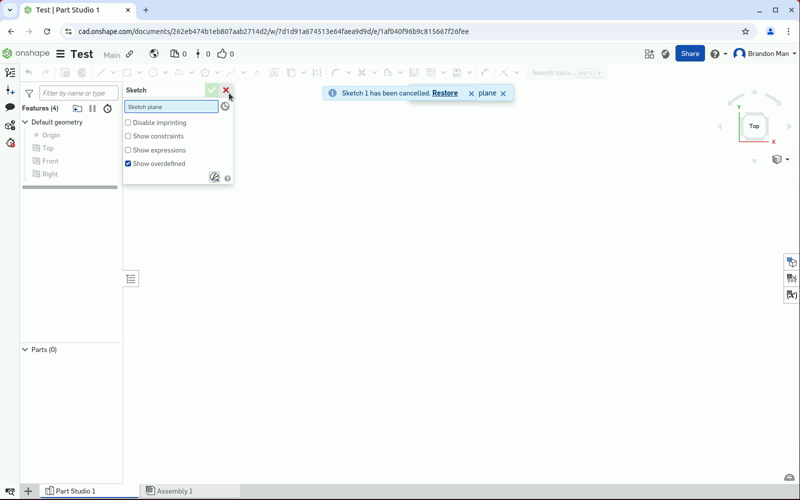
mouse_move(73, 150)
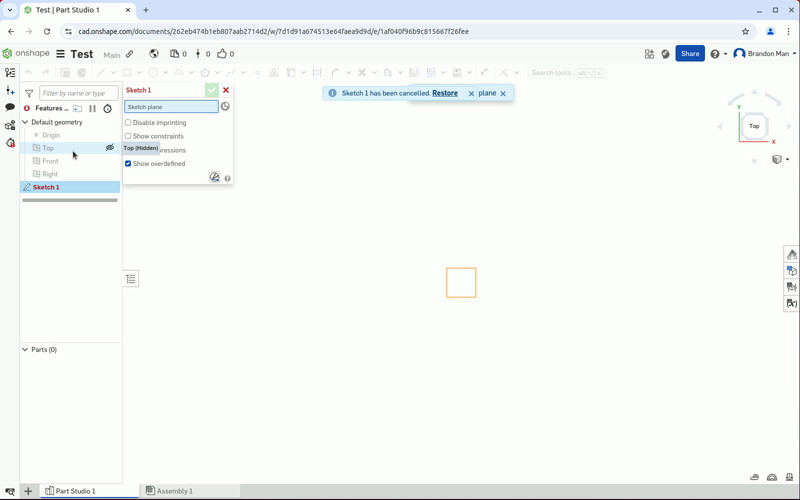
click(73, 150)
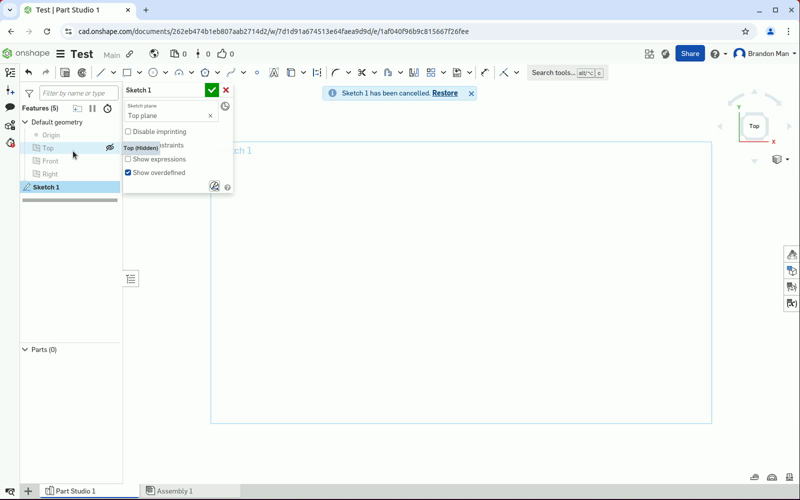
mouse_move(73, 352)
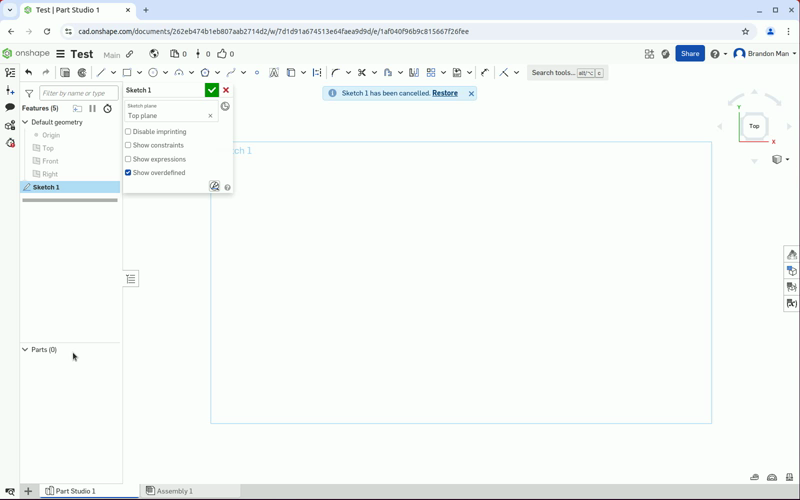
key(y)
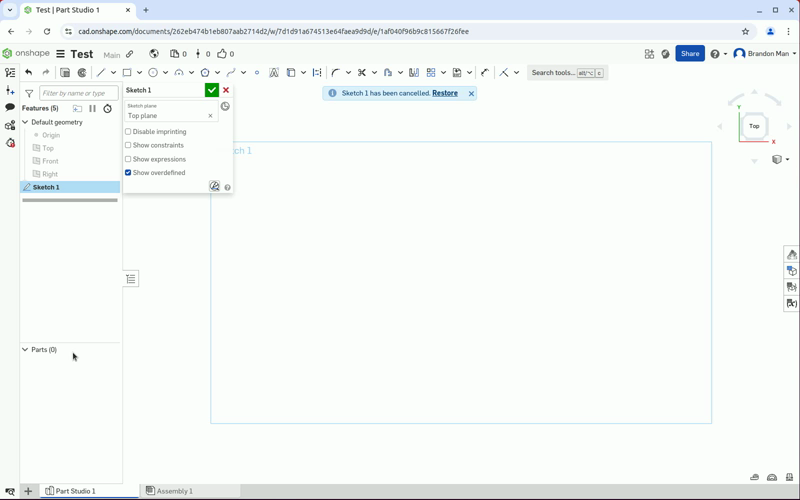
key(c)
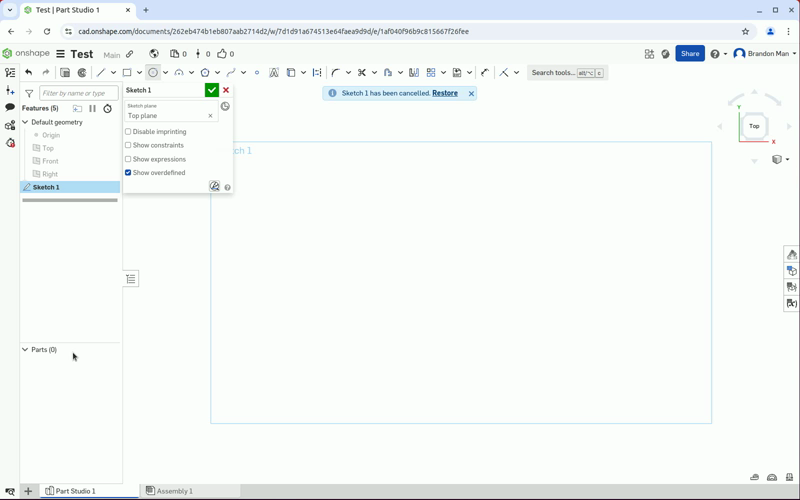
key_down(shift)
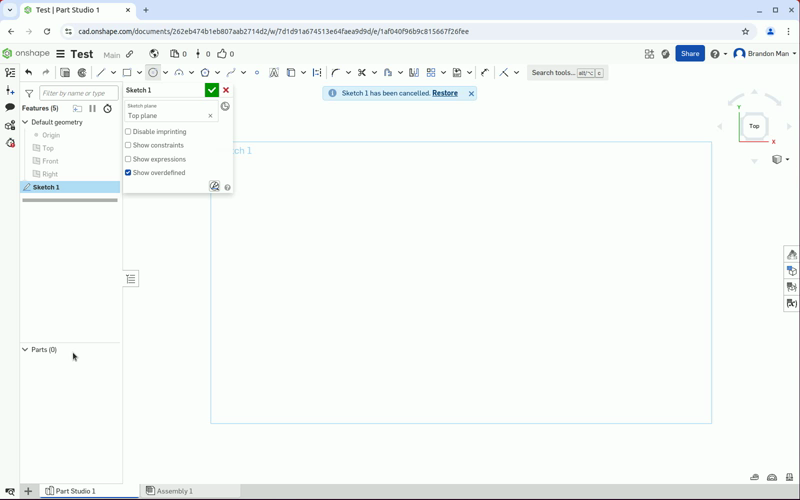
mouse_move(461, 282)
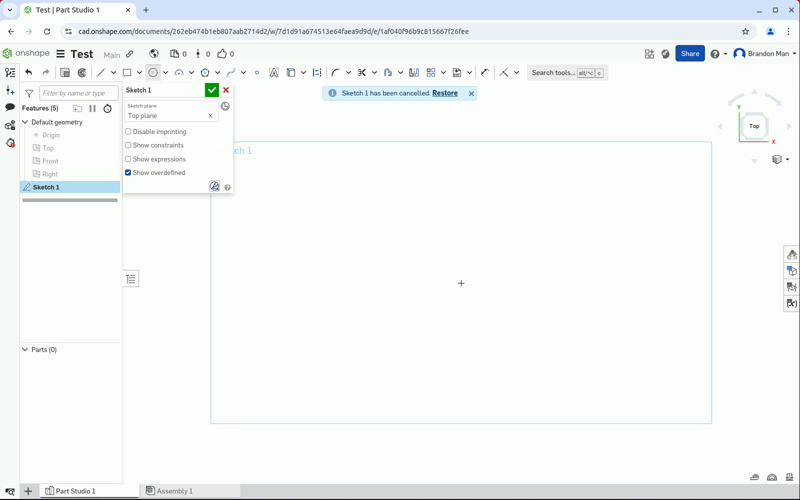
click(461, 282)
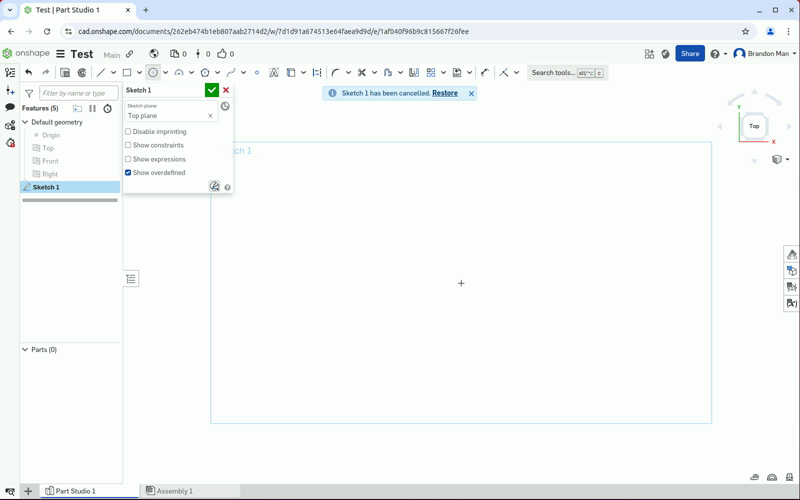
key_up(shift)
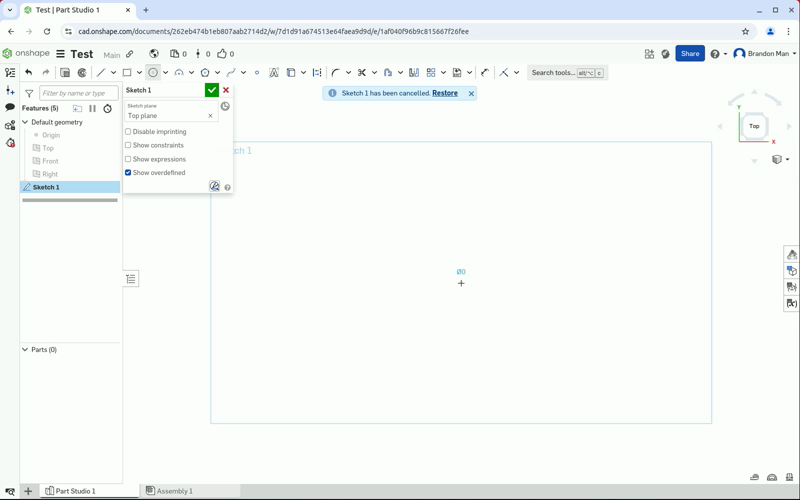
mouse_move(540, 282)
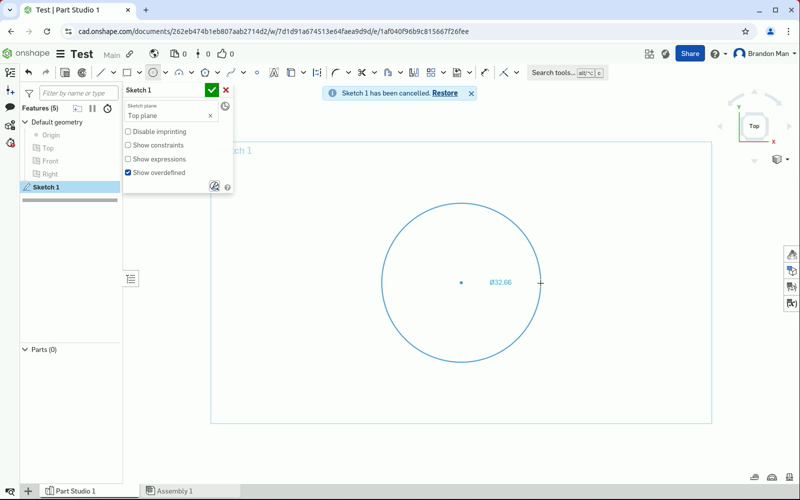
click(540, 282)
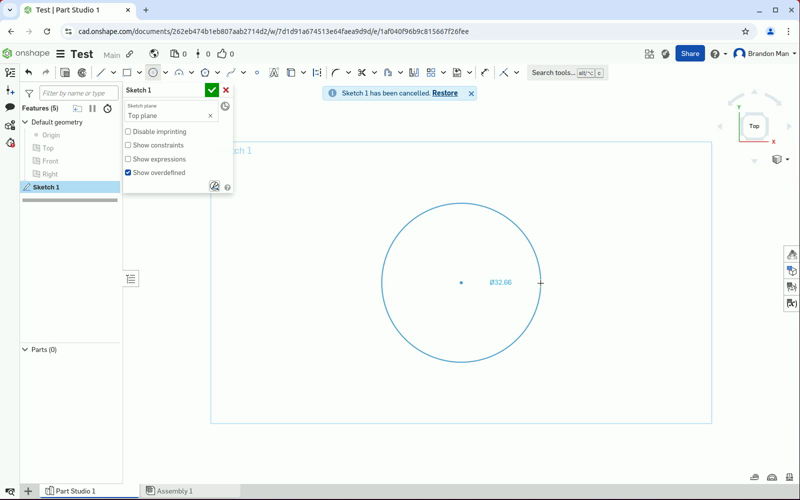
key(esc)
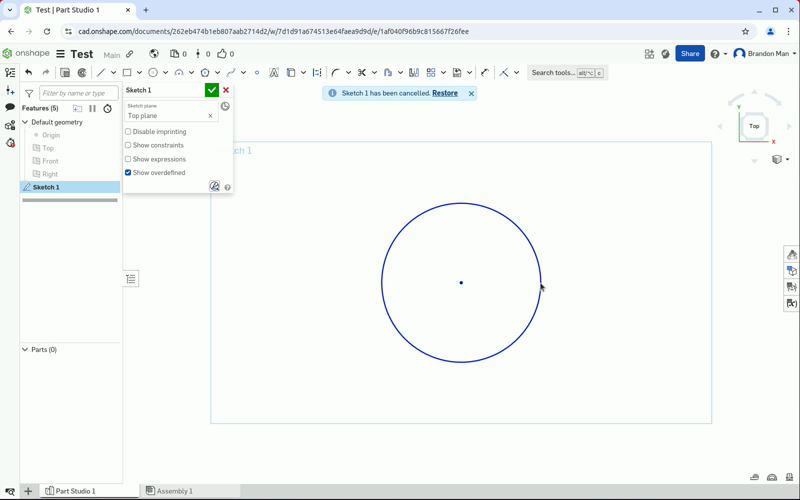
key(c)
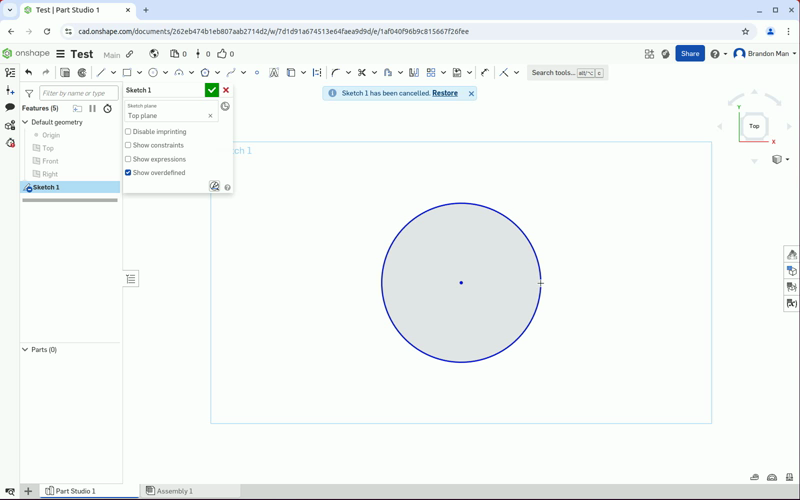
key_down(shift)
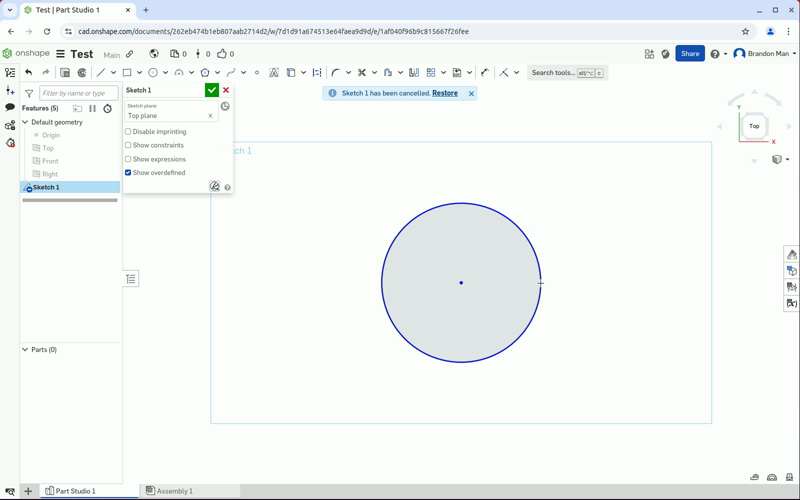
mouse_move(461, 282)
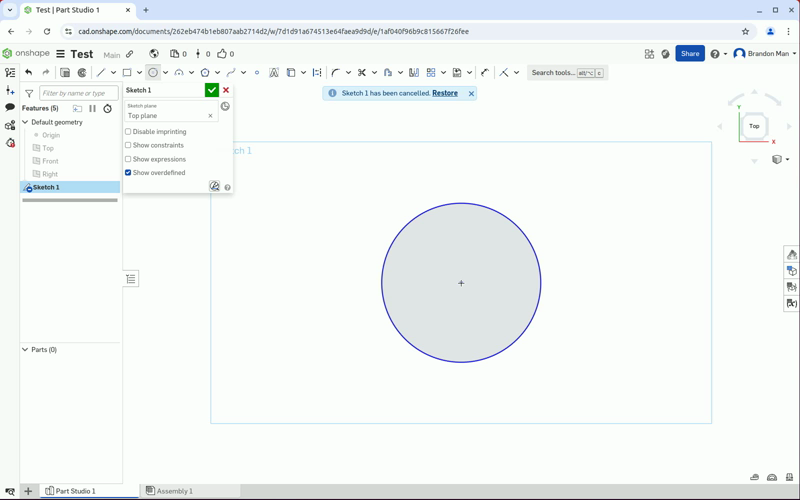
click(461, 282)
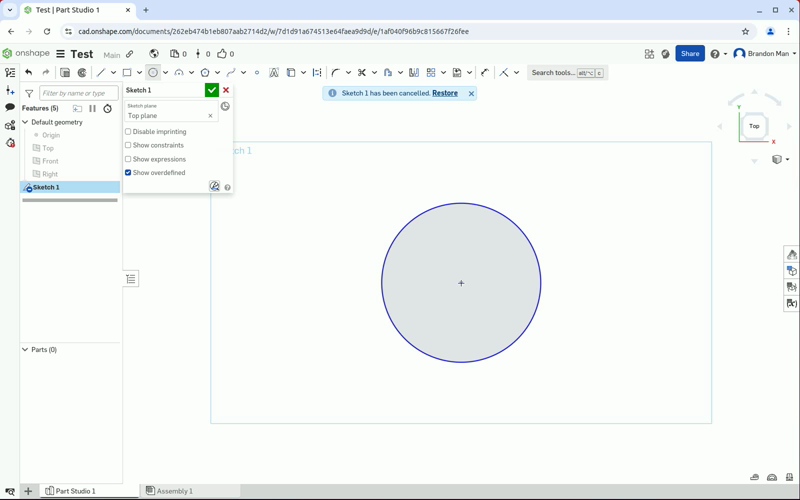
key_up(shift)
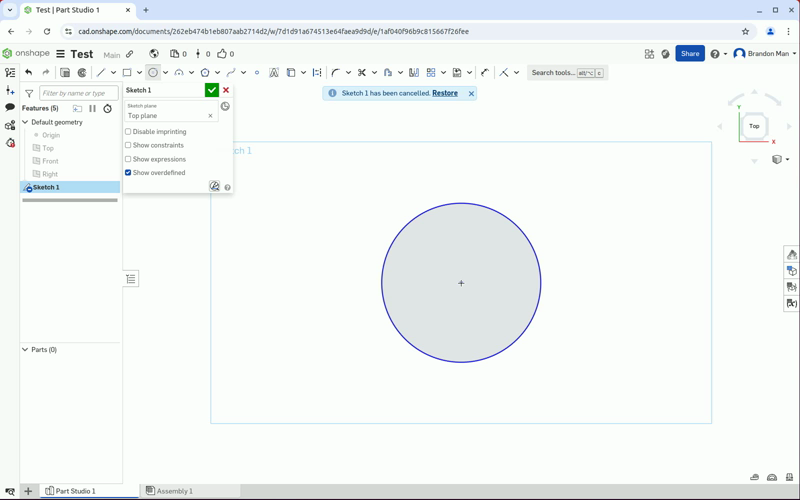
mouse_move(535, 282)
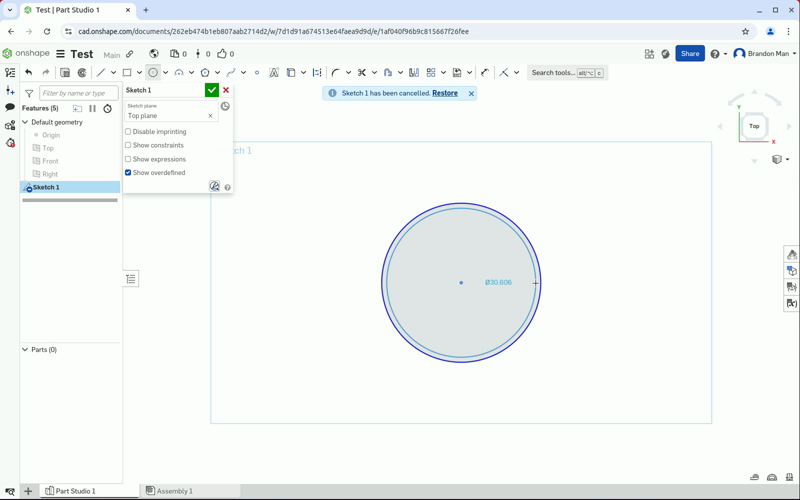
click(535, 282)
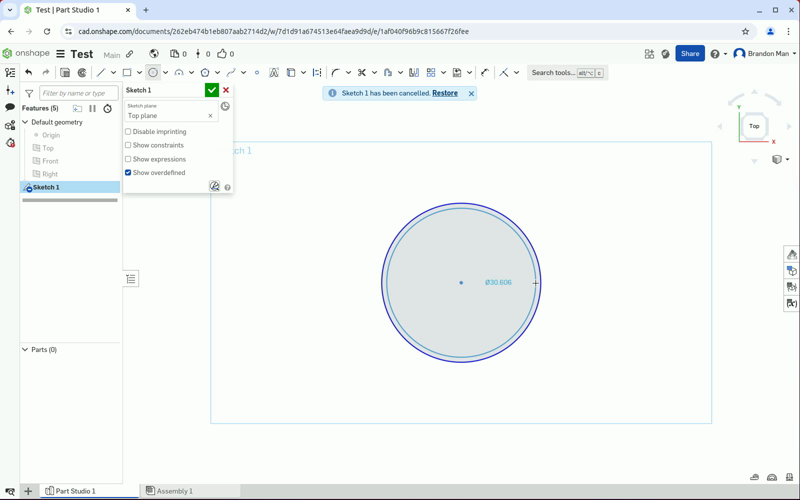
key(esc)
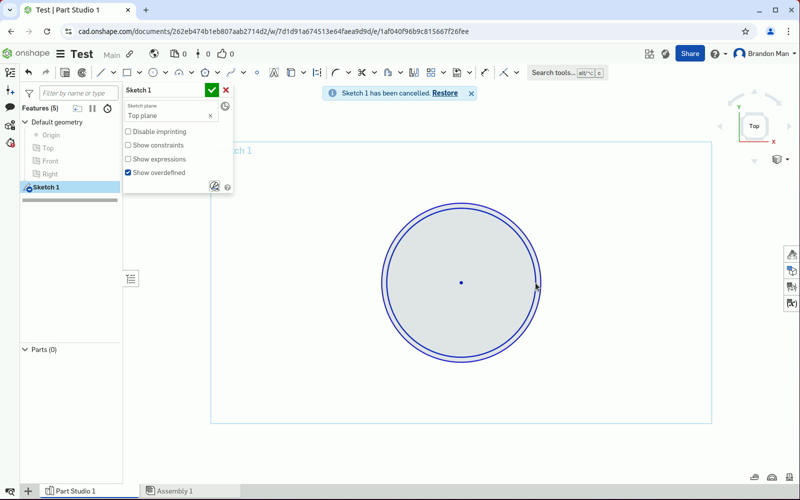
mouse_move(500, 217)
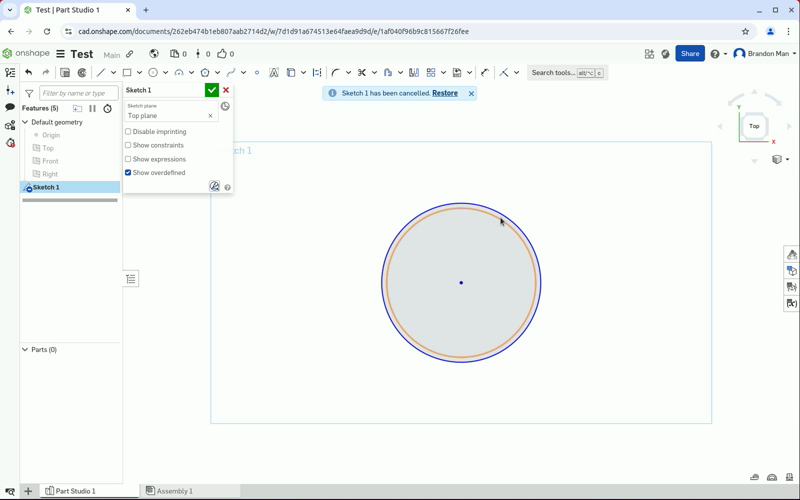
click(500, 217)
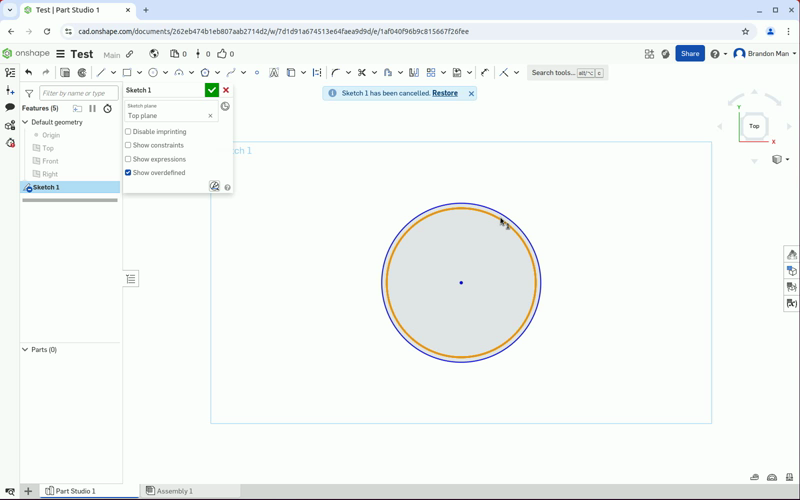
mouse_move(73, 352)
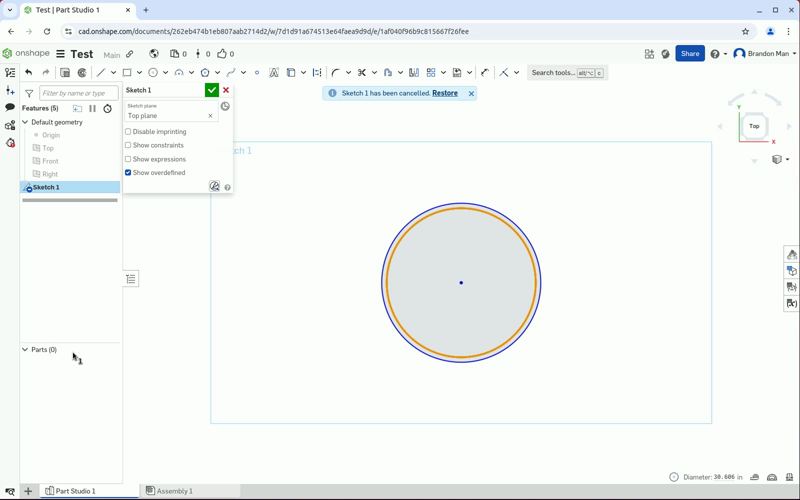
key(shift+y)
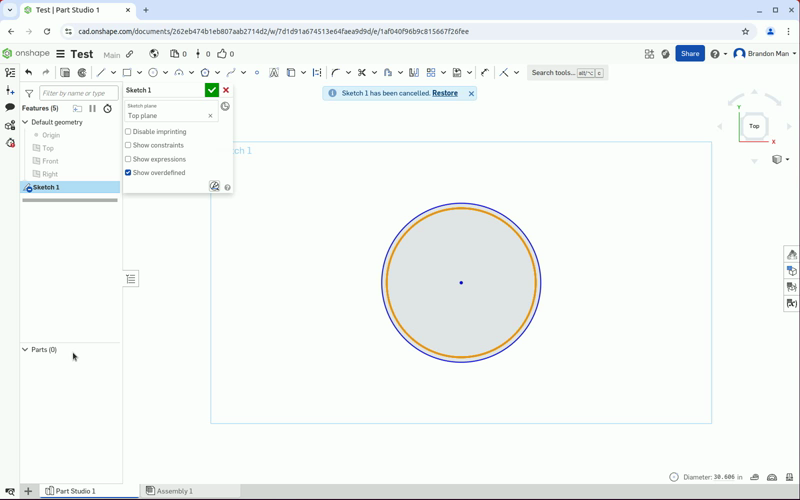
key(shift+e)
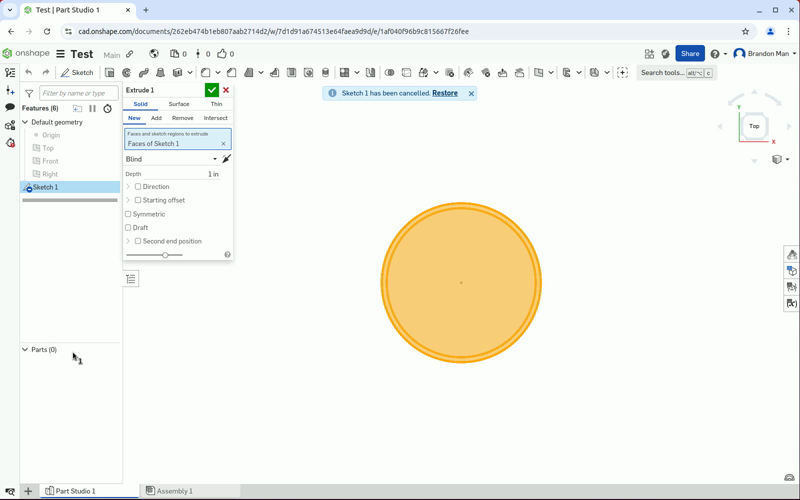
mouse_move(143, 106)
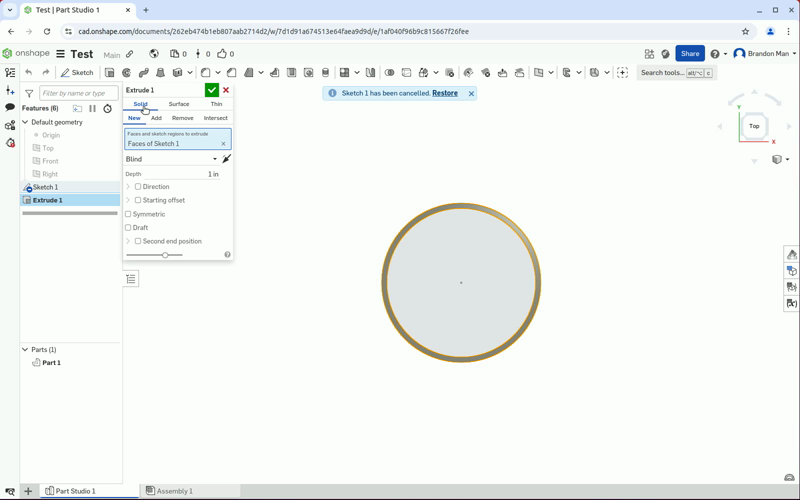
click(143, 106)
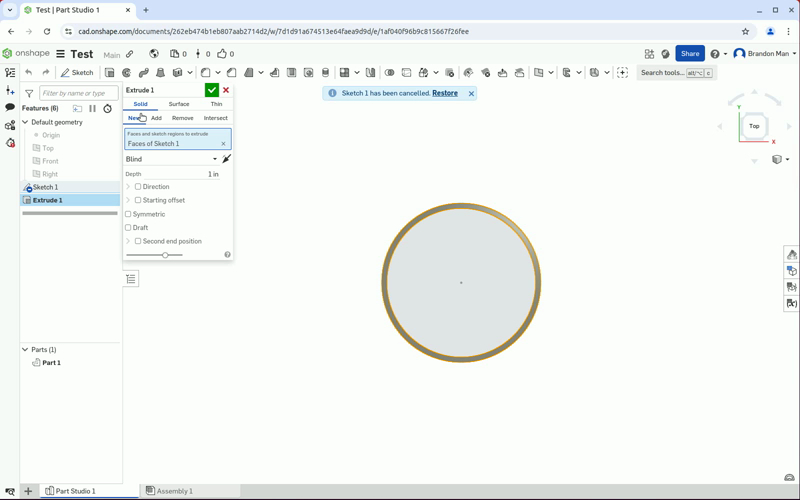
mouse_move(137, 120)
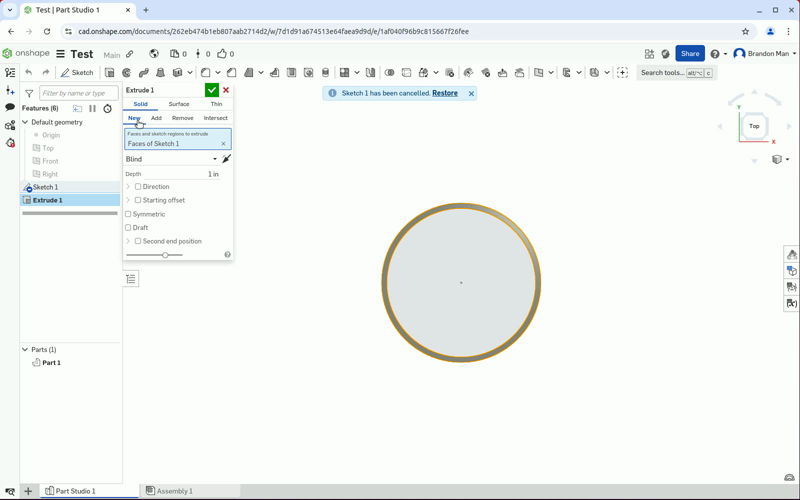
click(137, 120)
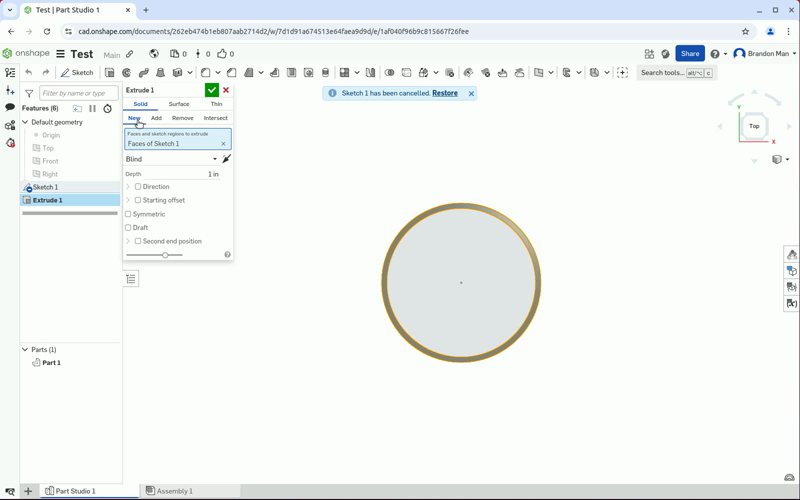
key(tab, 4)
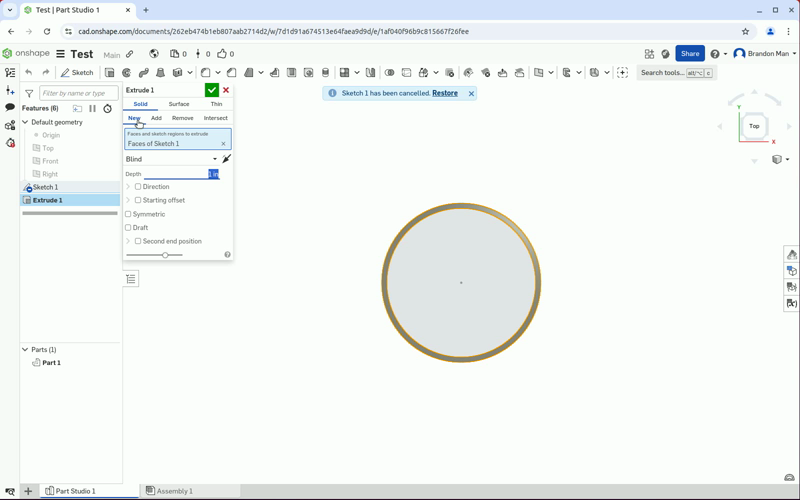
text(23.108)
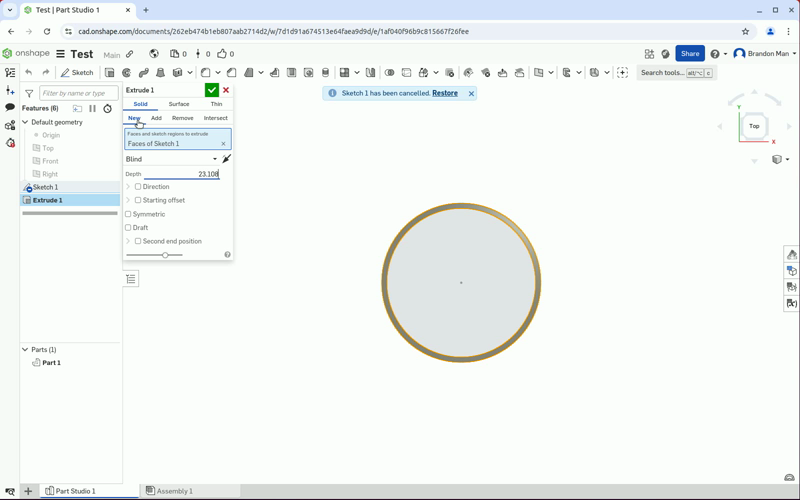
key(enter)
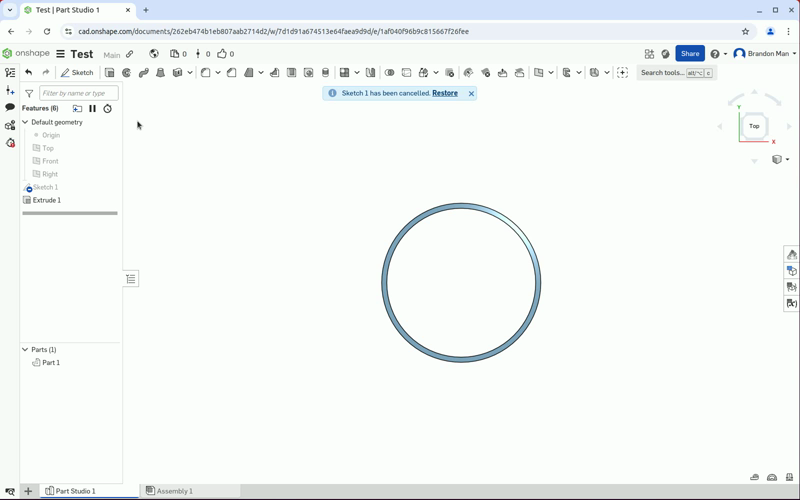
key(shift+h)
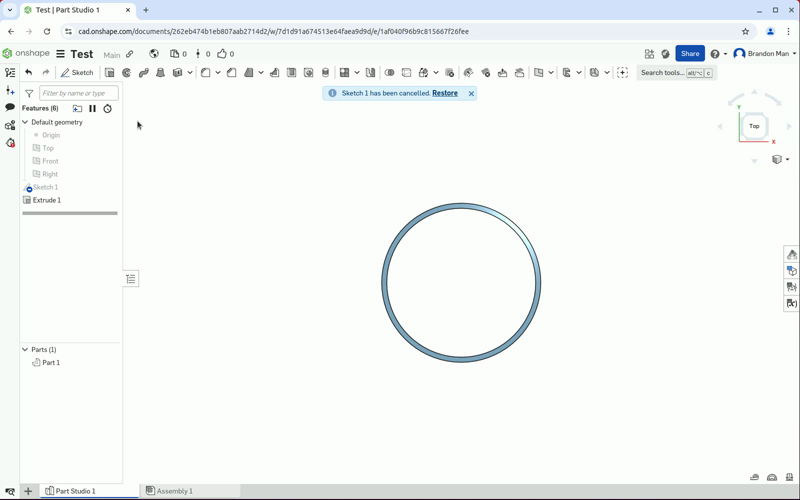
key(shift+h)
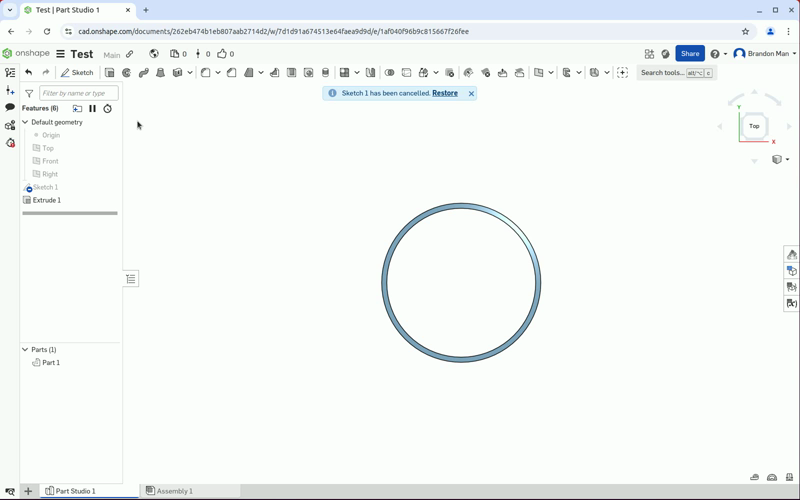
mouse_move(73, 189)
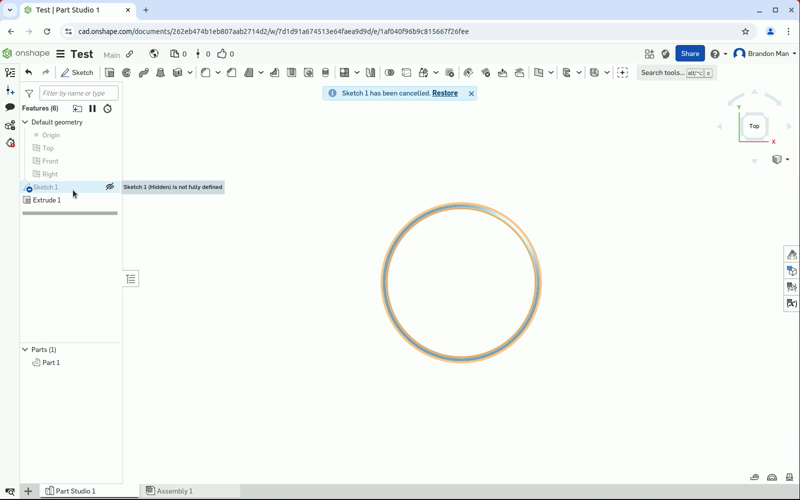
click(73, 189)
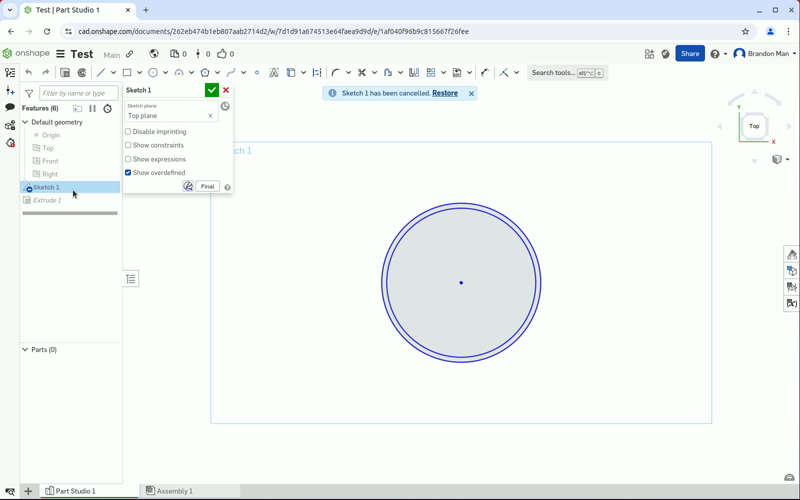
mouse_move(229, 92)
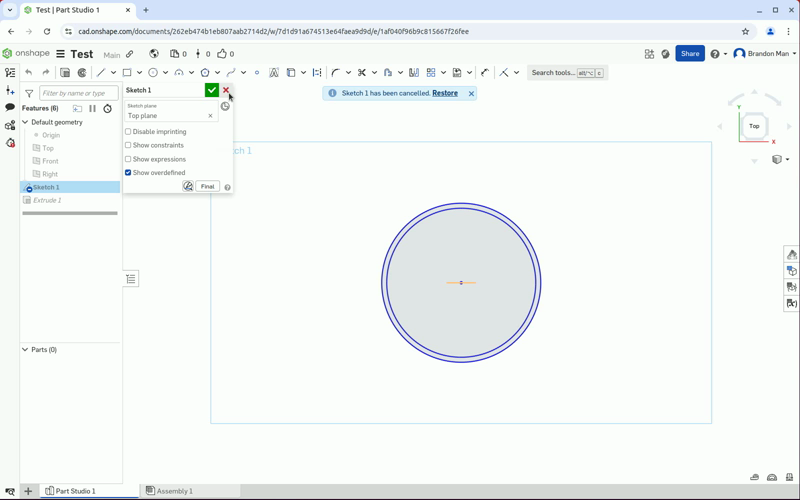
click(229, 92)
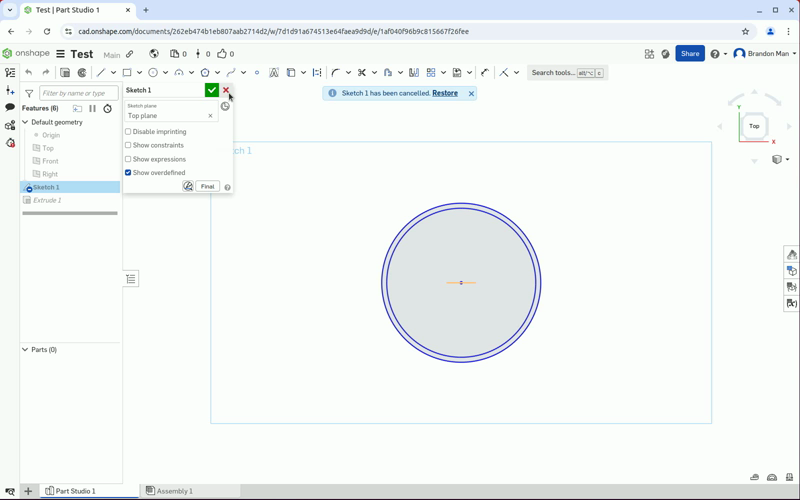
key(shift+s)
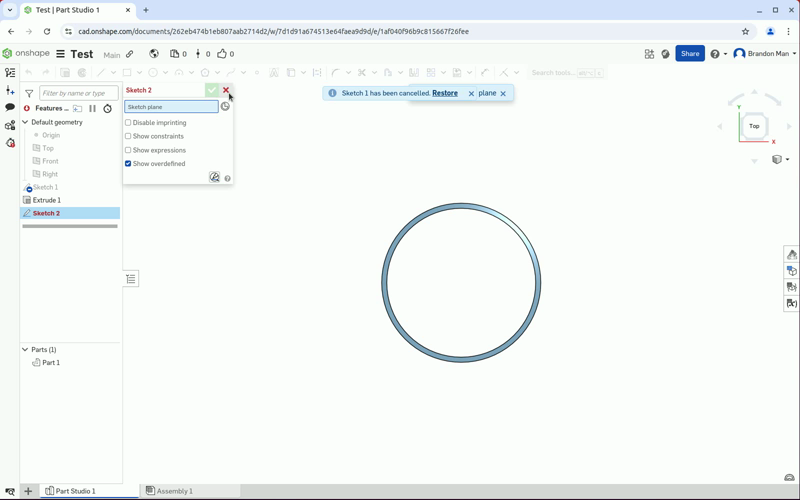
mouse_move(73, 150)
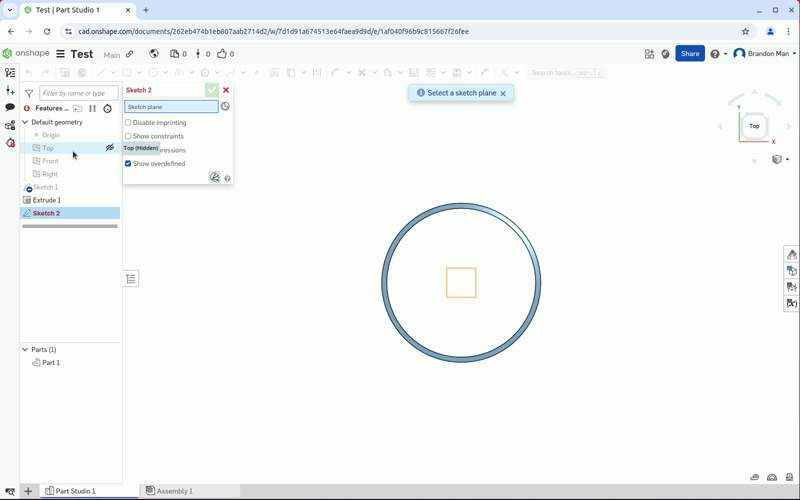
click(73, 150)
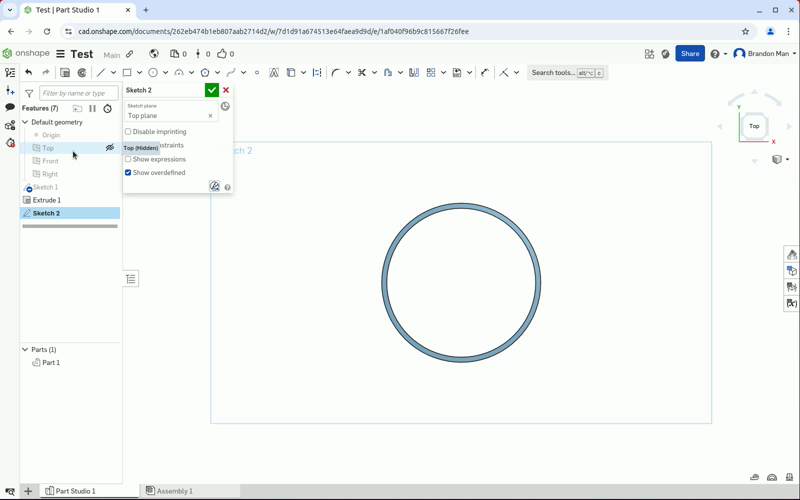
mouse_move(73, 352)
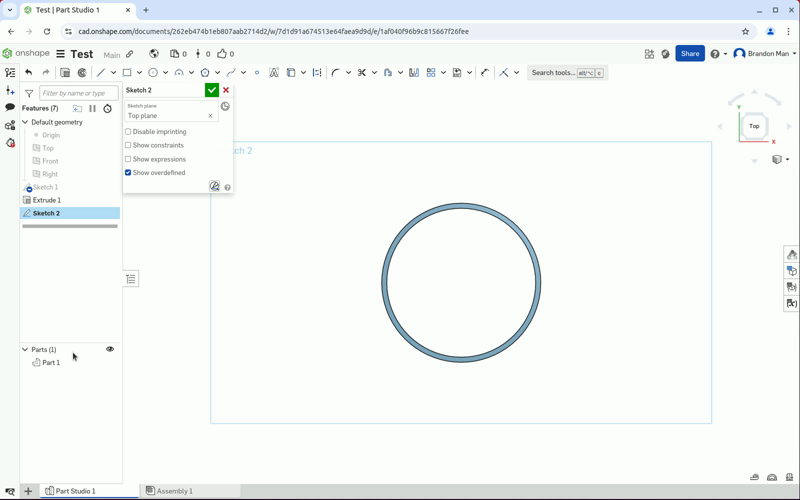
key(y)
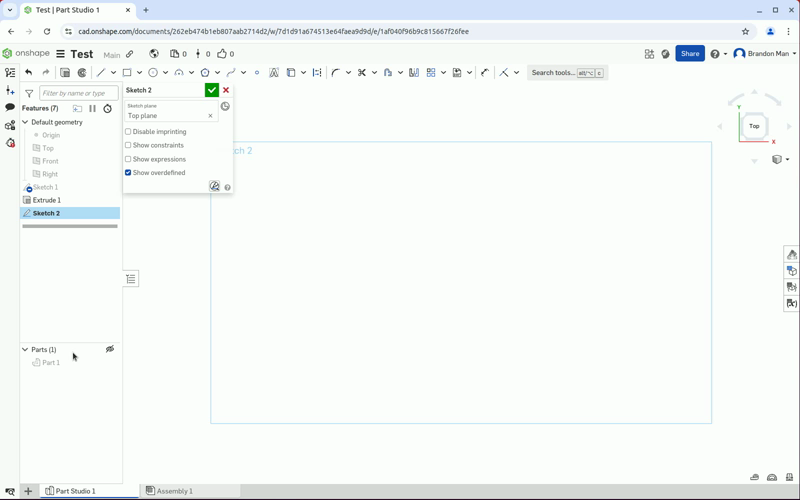
key(c)
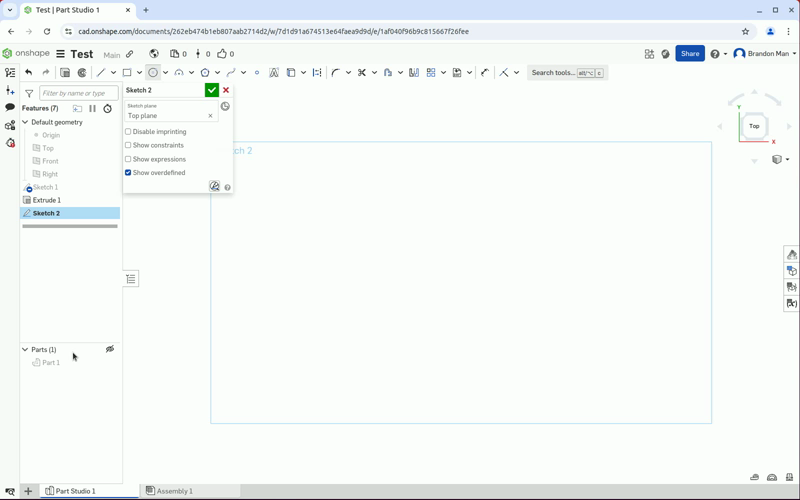
key_down(shift)
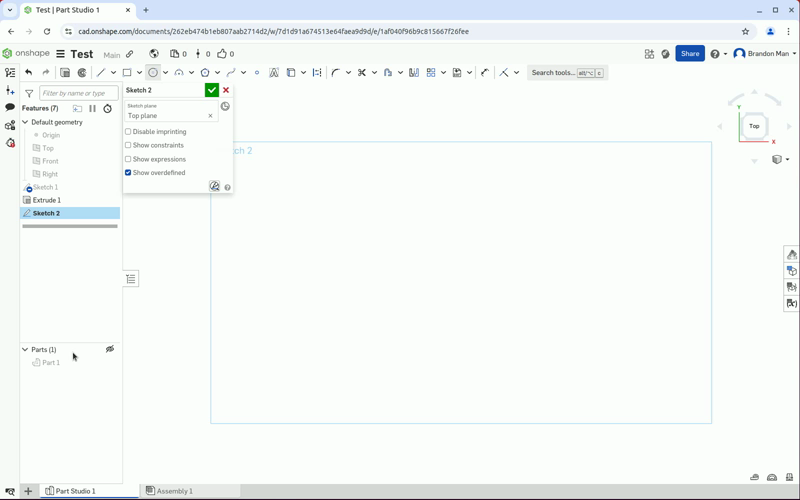
mouse_move(460, 282)
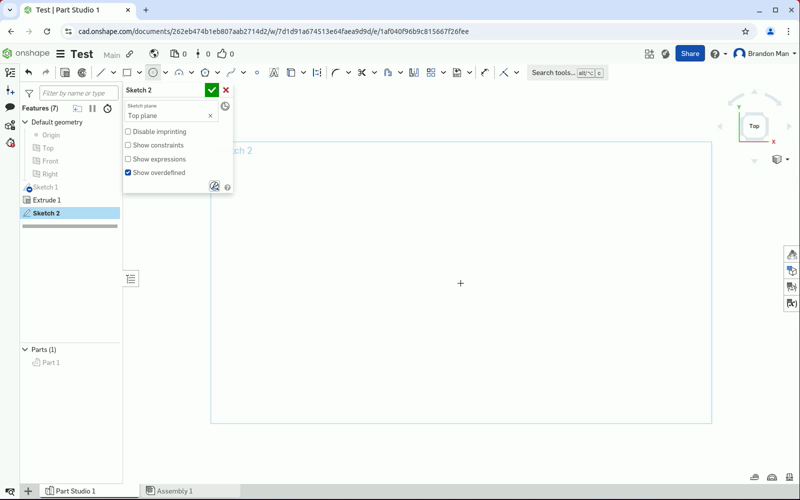
click(460, 282)
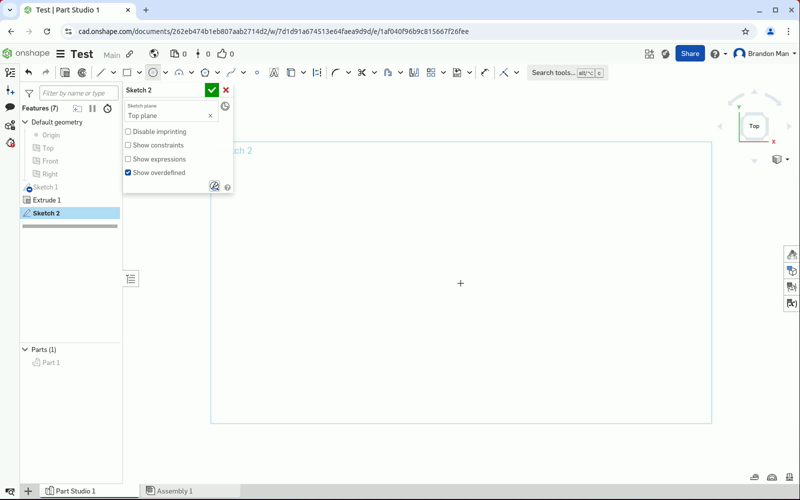
key_up(shift)
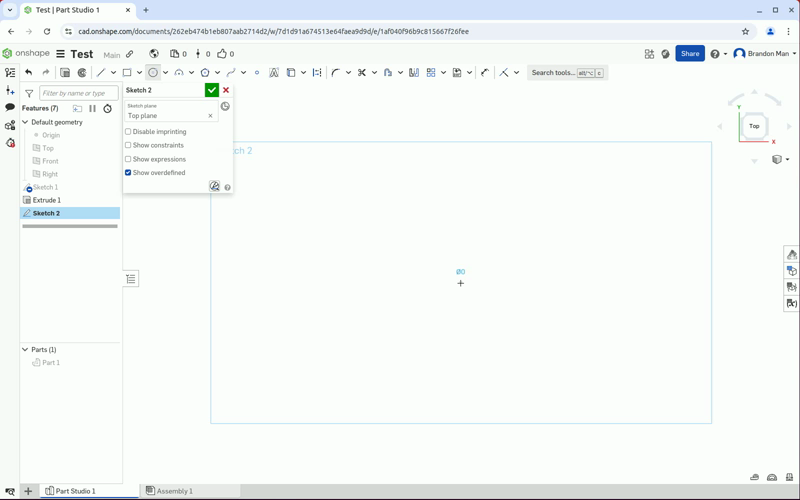
mouse_move(548, 282)
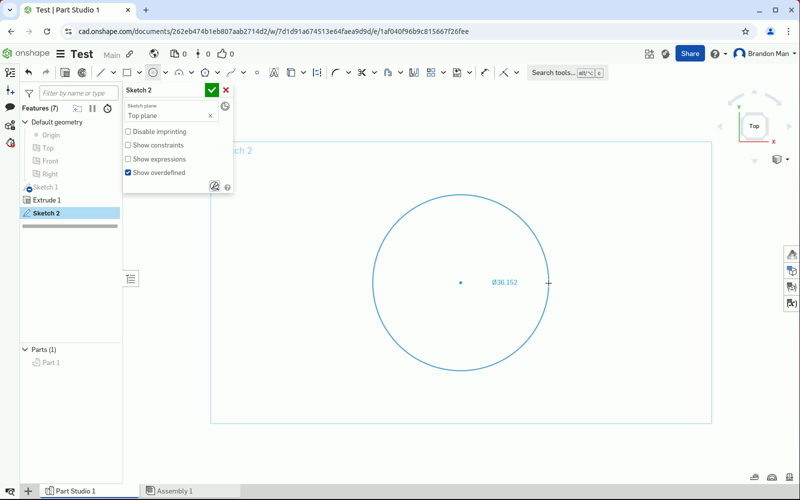
click(548, 282)
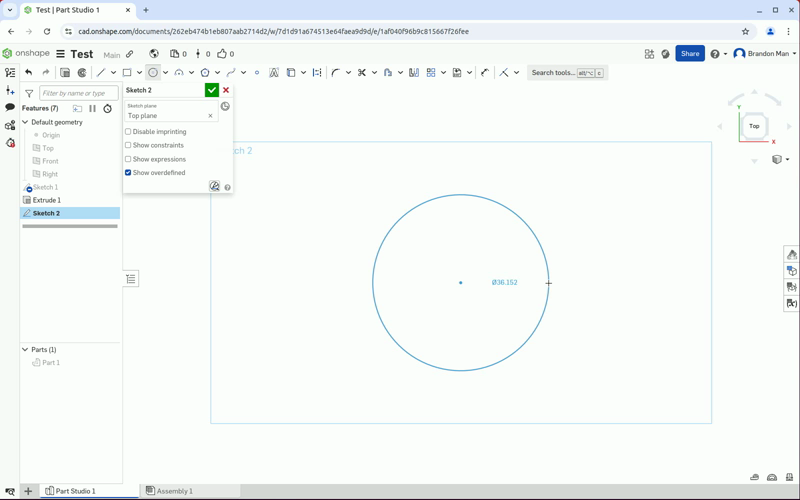
key(esc)
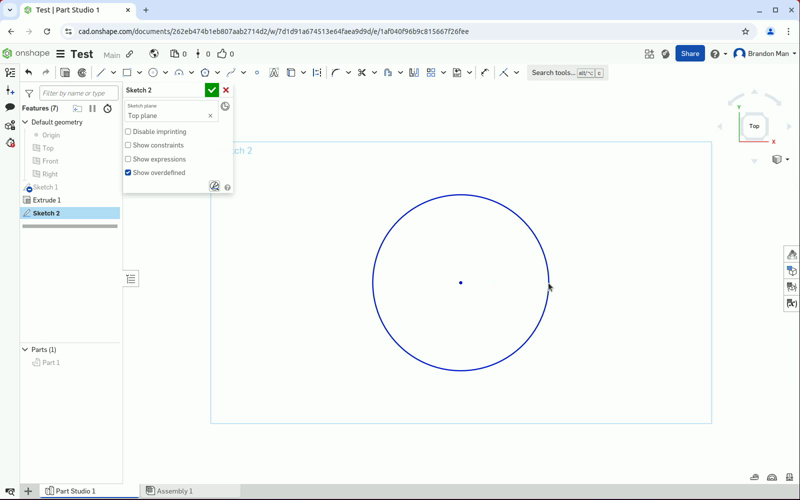
key(c)
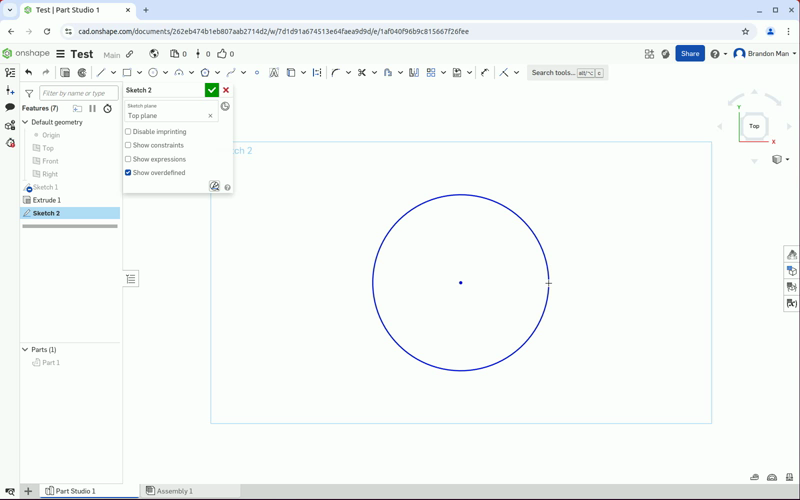
key_down(shift)
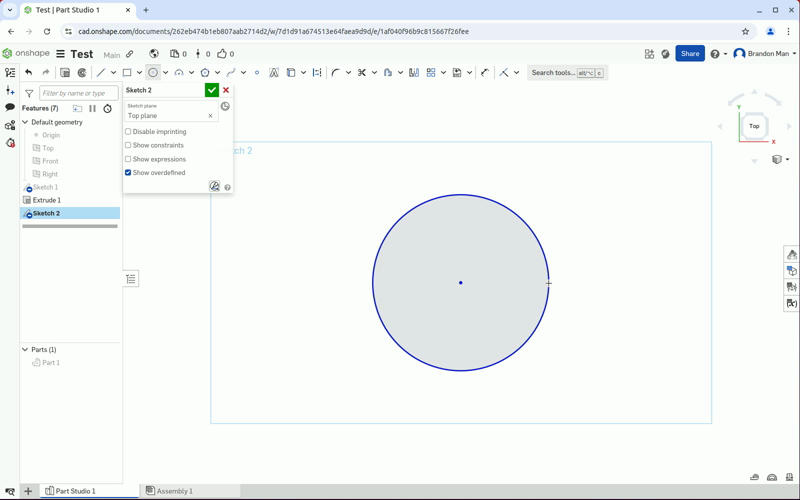
mouse_move(460, 282)
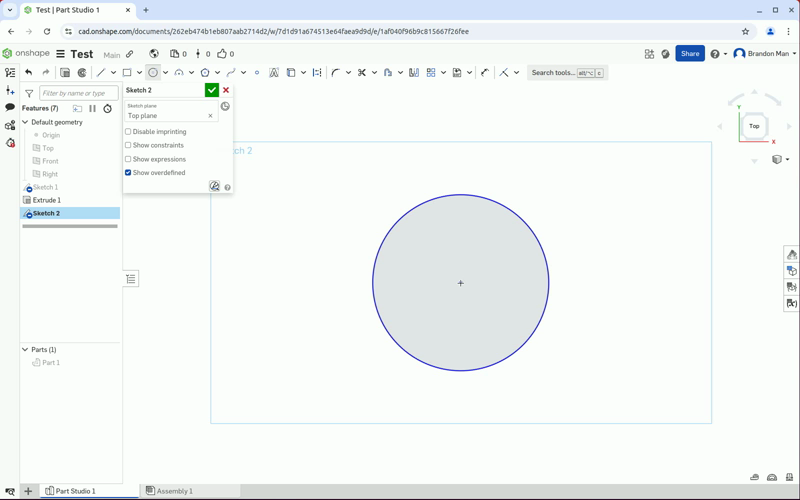
click(460, 282)
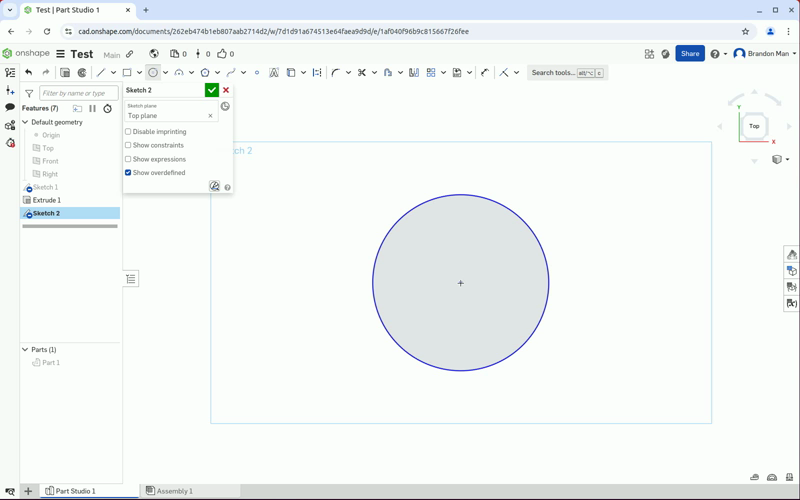
key_up(shift)
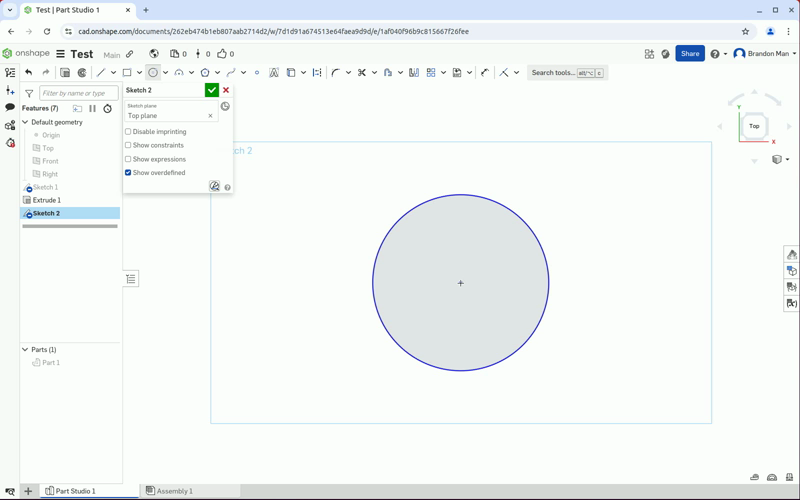
mouse_move(534, 282)
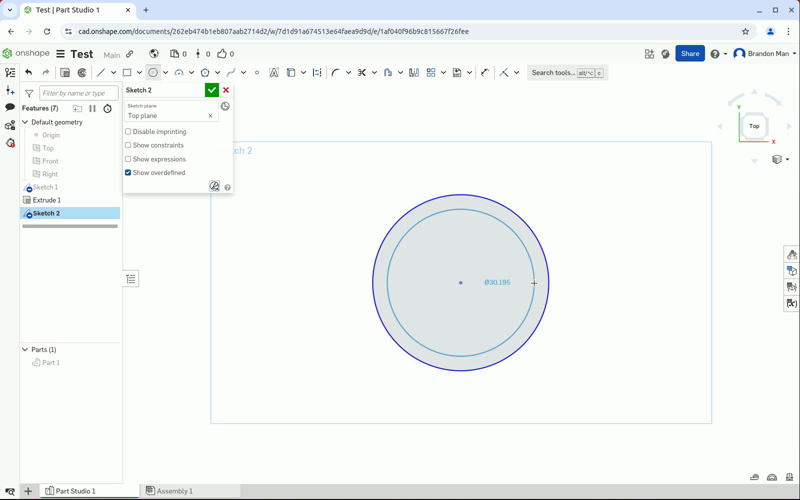
click(534, 282)
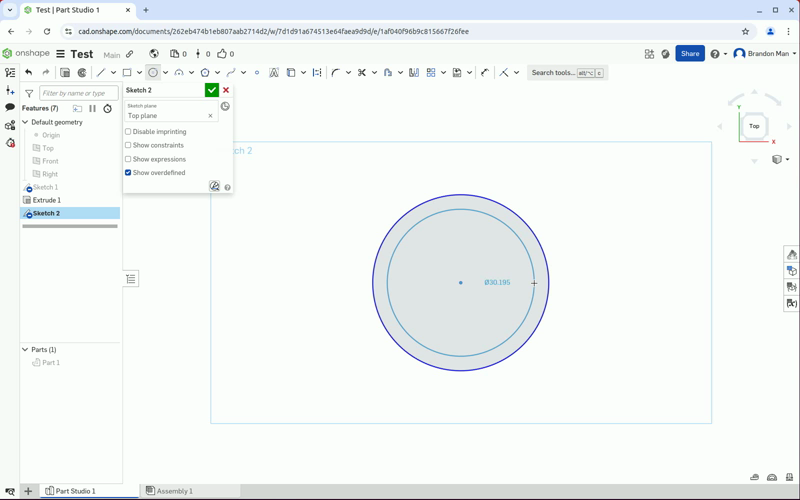
key(esc)
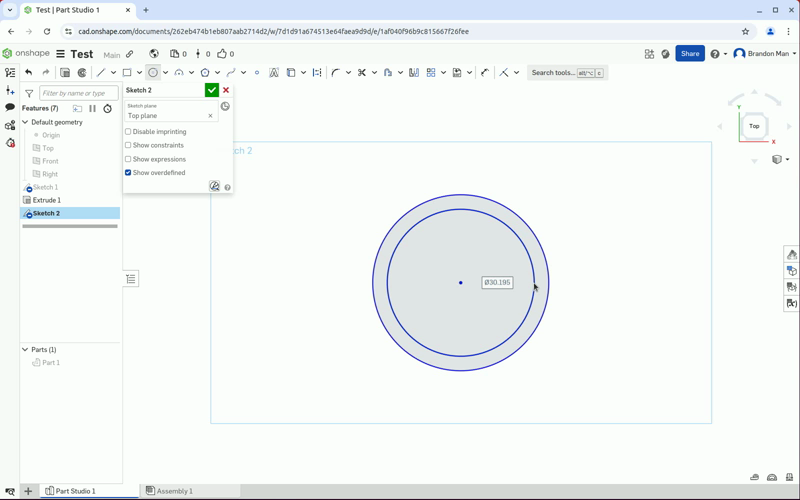
mouse_move(451, 363)
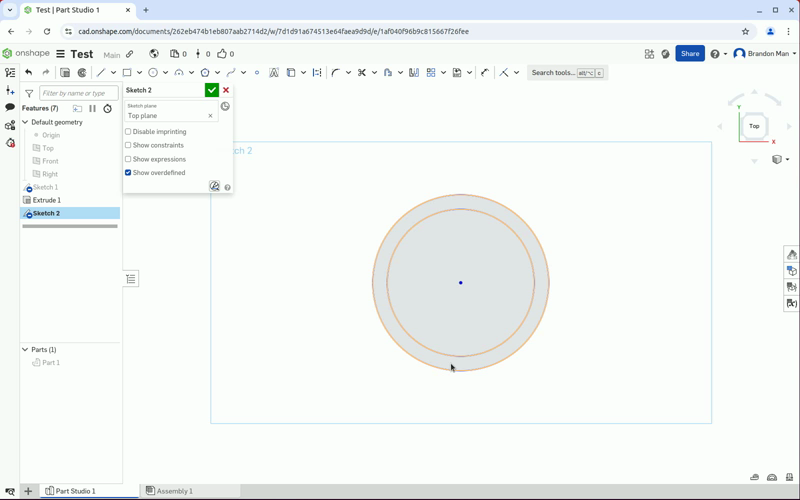
click(451, 363)
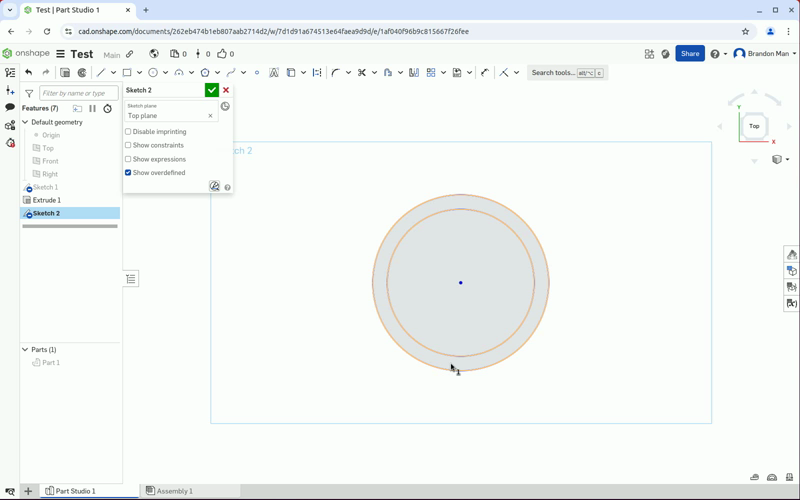
mouse_move(73, 352)
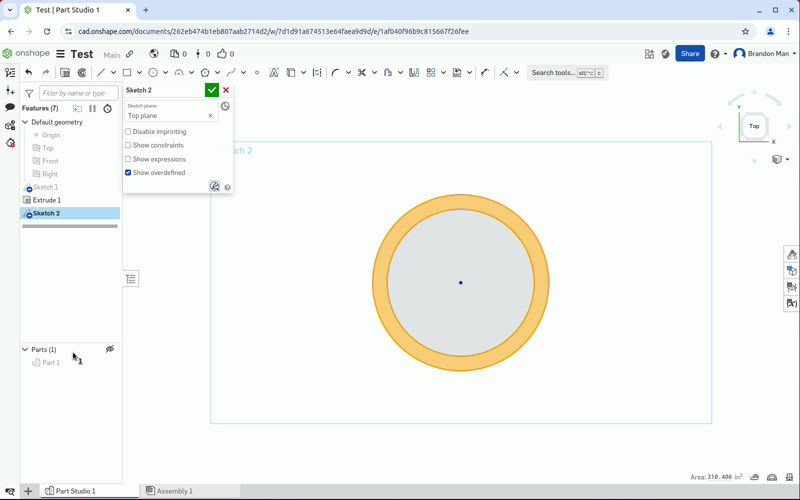
key(shift+y)
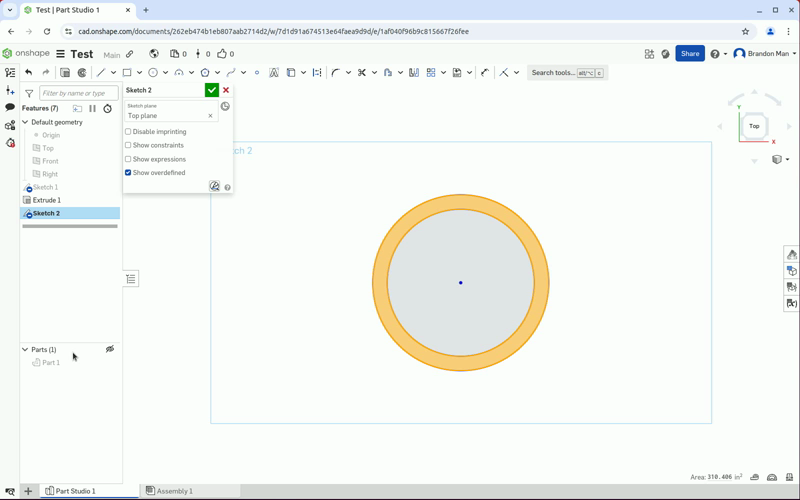
key(shift+e)
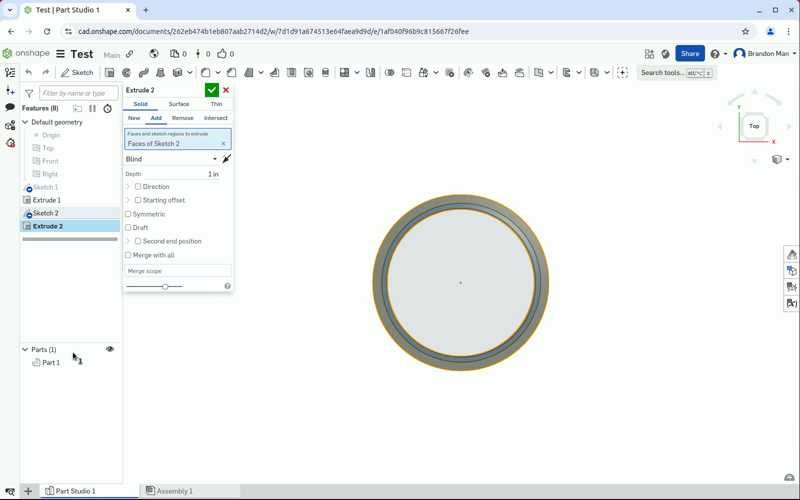
mouse_move(143, 106)
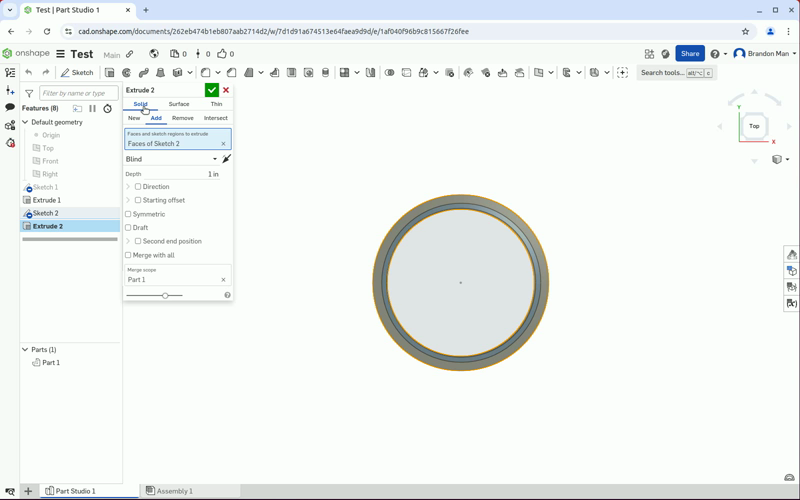
click(143, 106)
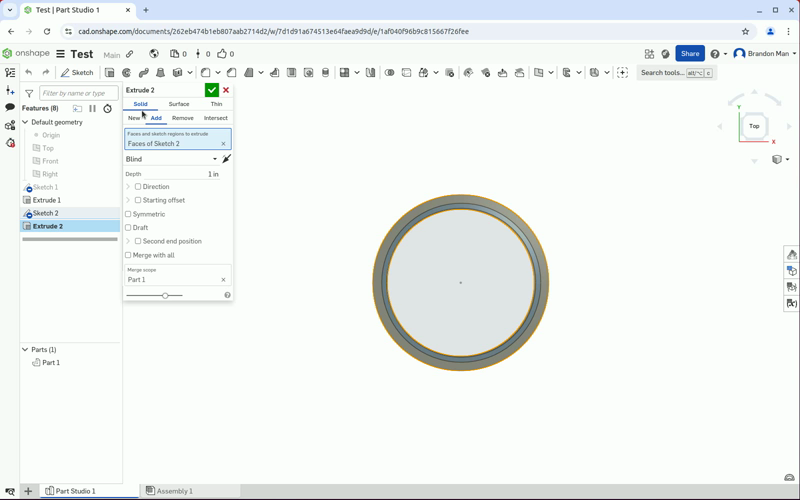
mouse_move(137, 120)
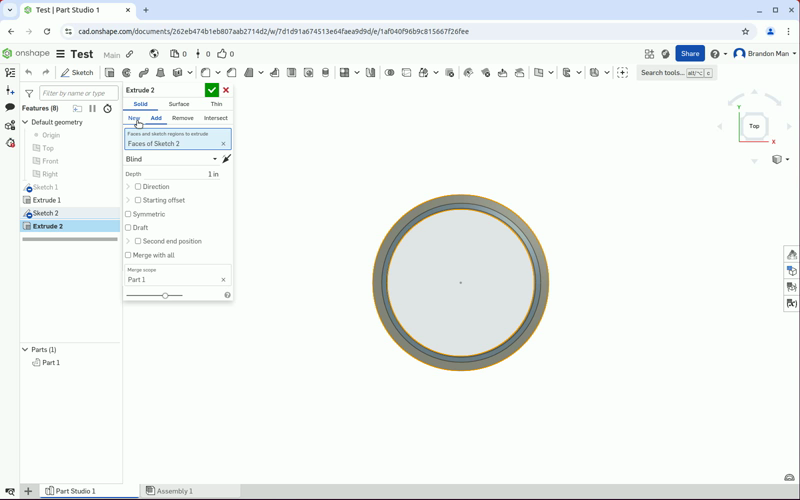
click(137, 120)
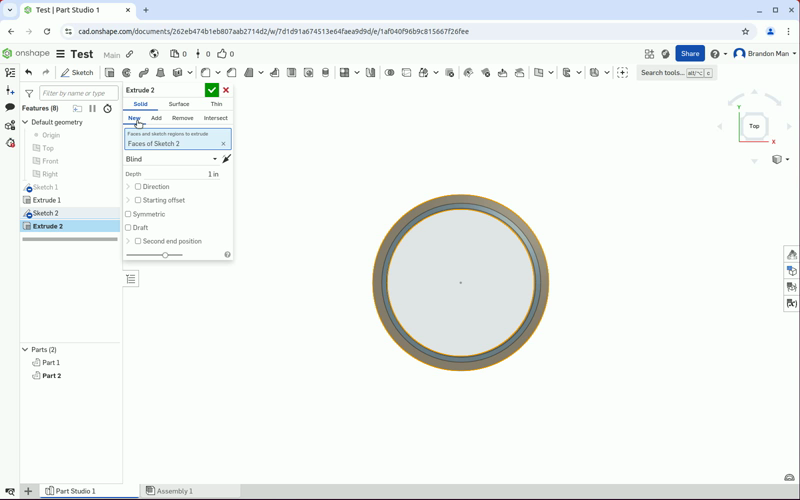
key(tab, 4)
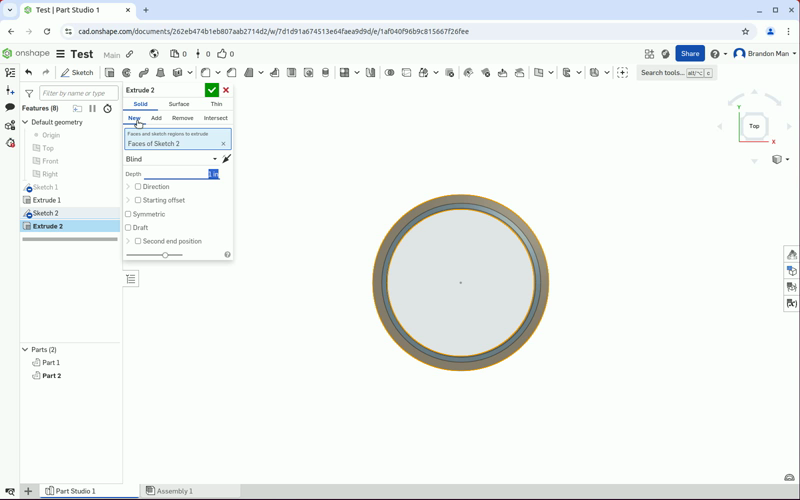
text(0.963)
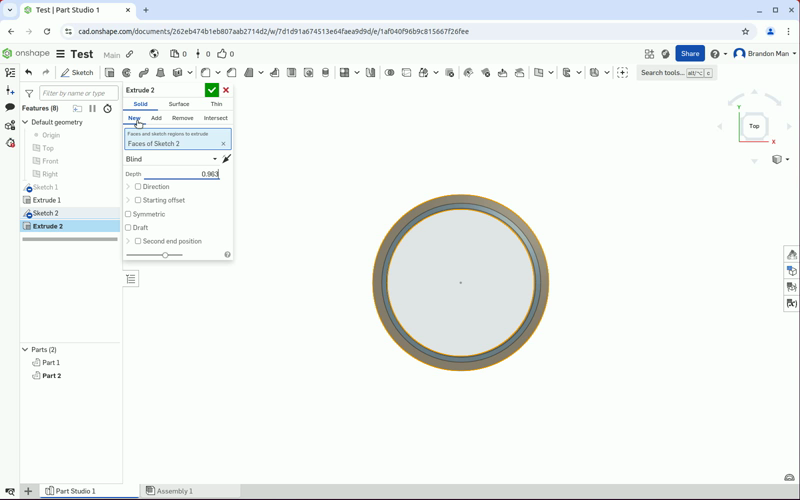
key(enter)
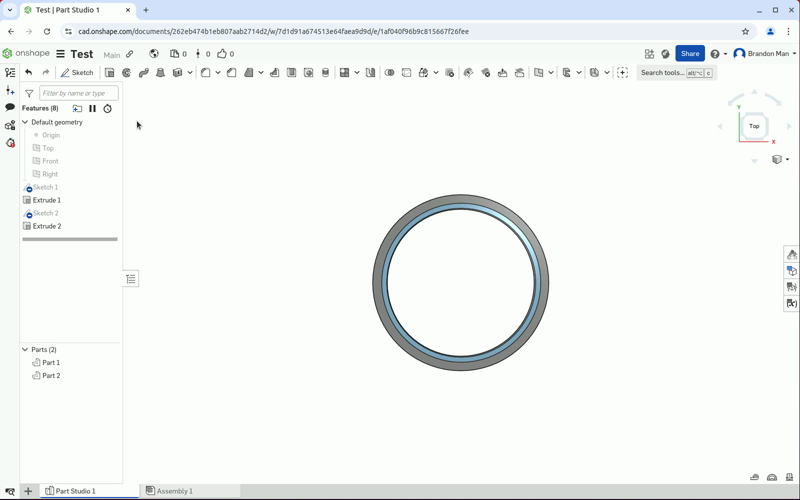
key(shift+h)
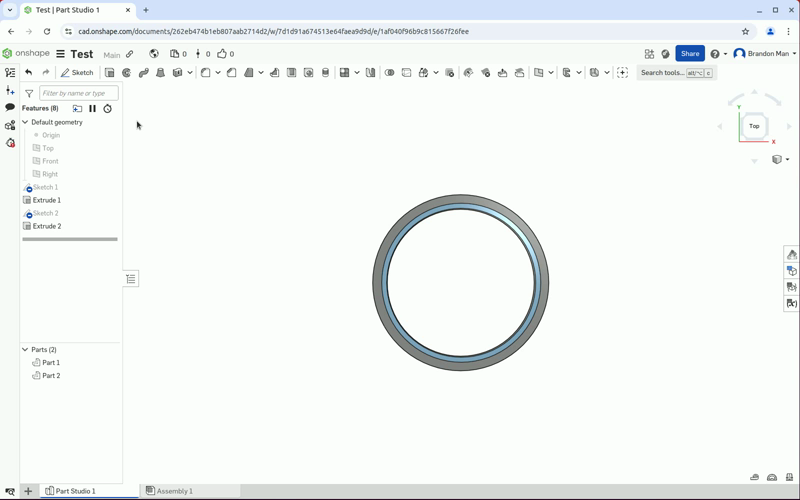
key(shift+h)
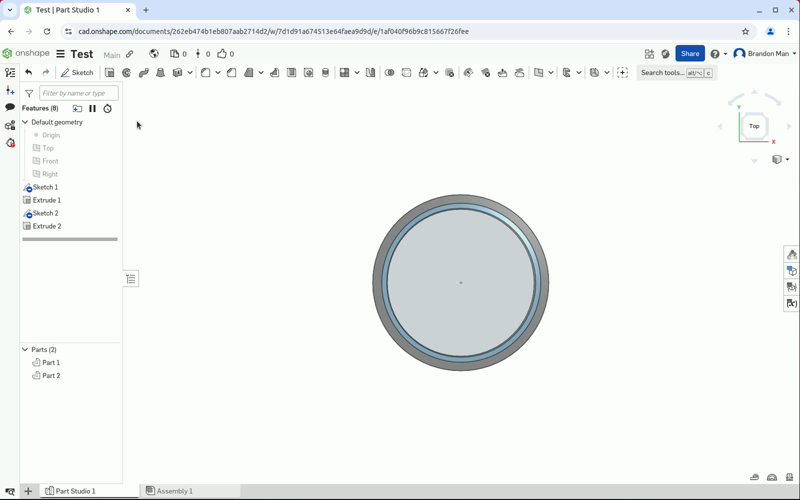
key(shift+7)
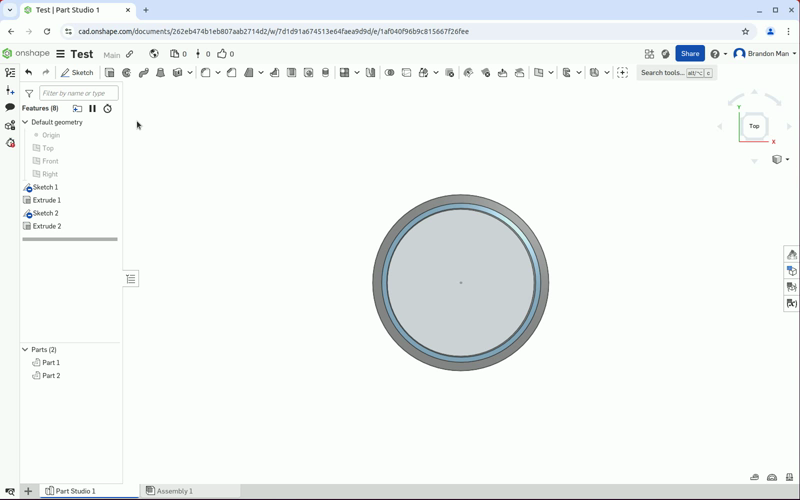
key(up, 3)
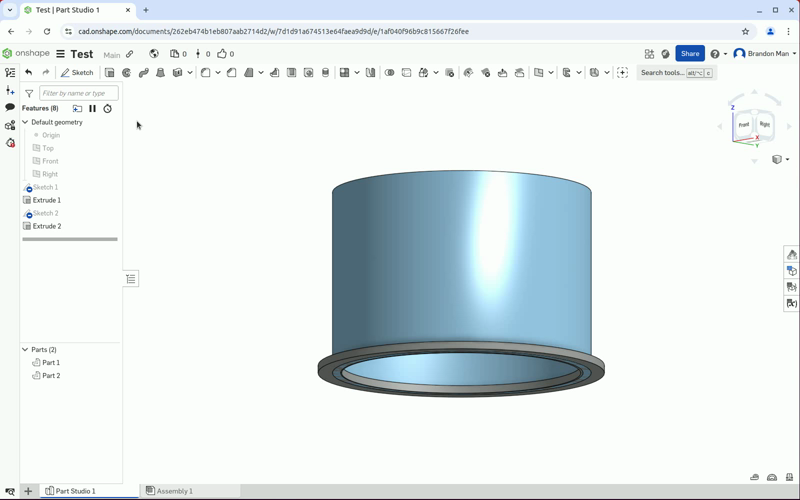
key(left, 3)
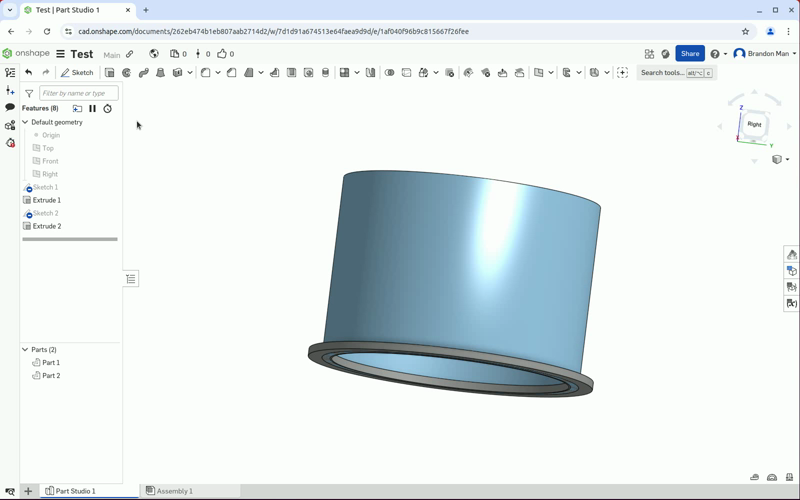
key(right, 3)
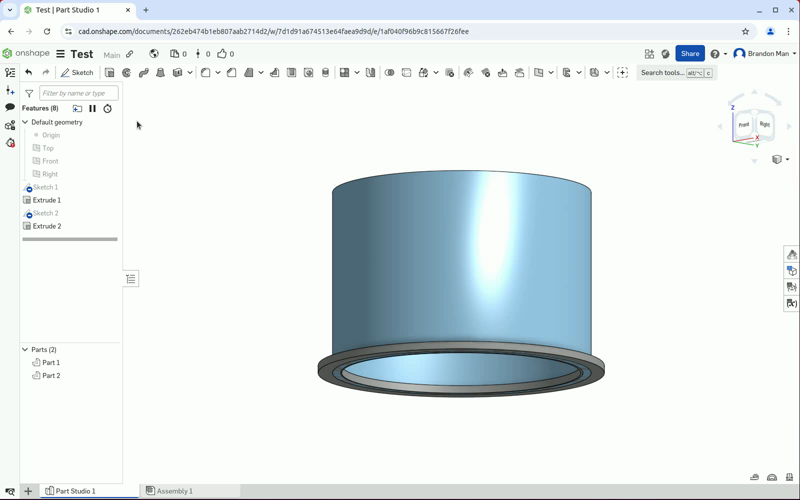
key(down, 3)
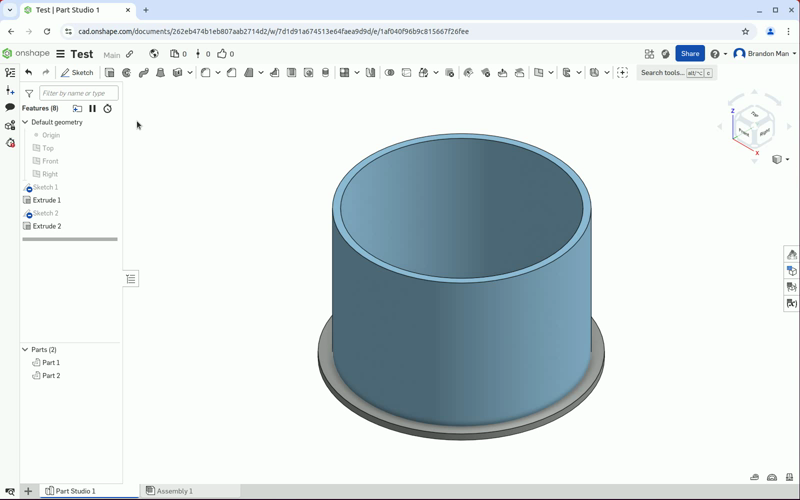
mouse_move(73, 189)
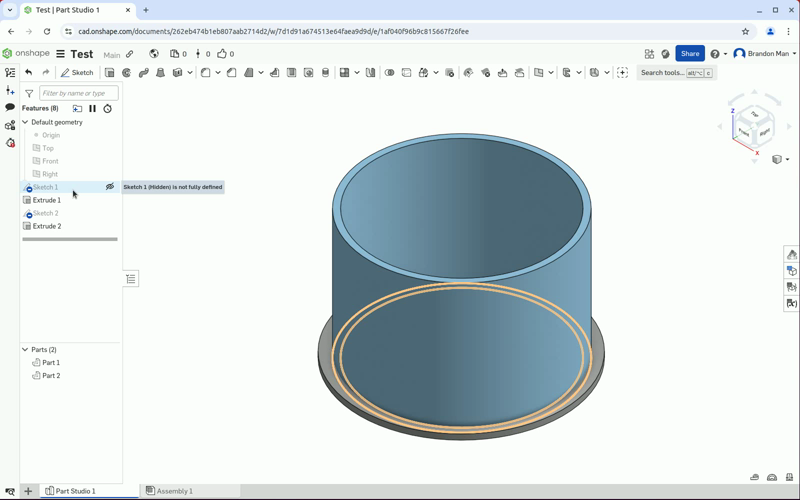
click(73, 189)